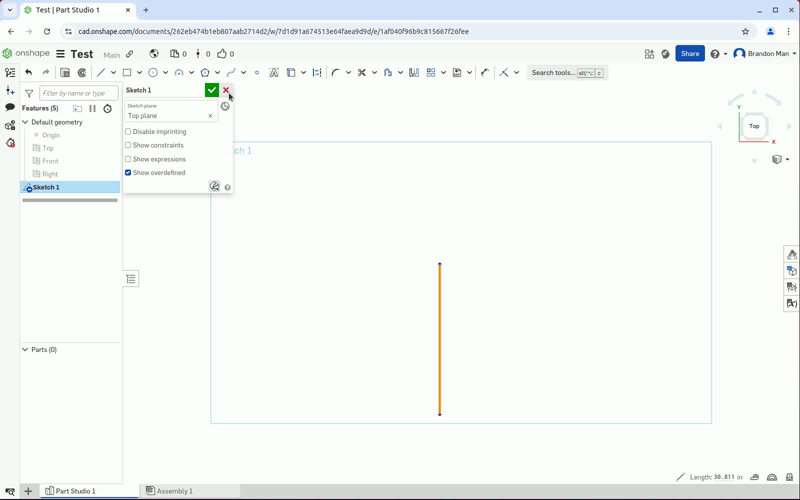
key(shift+h)
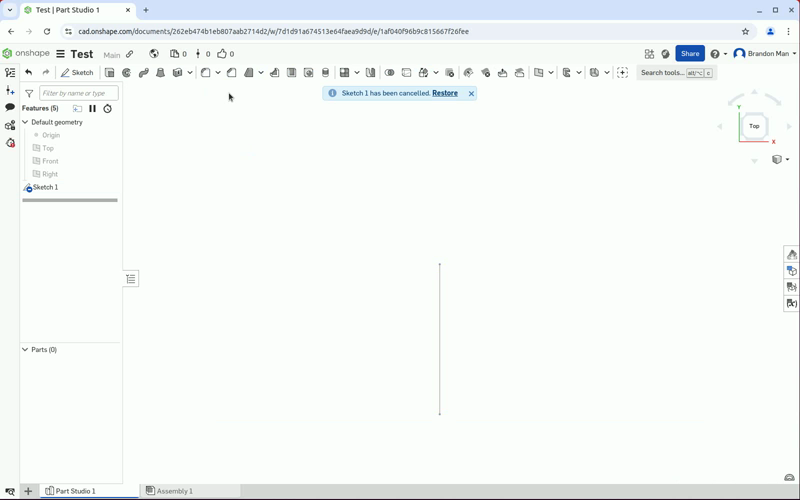
key(shift+s)
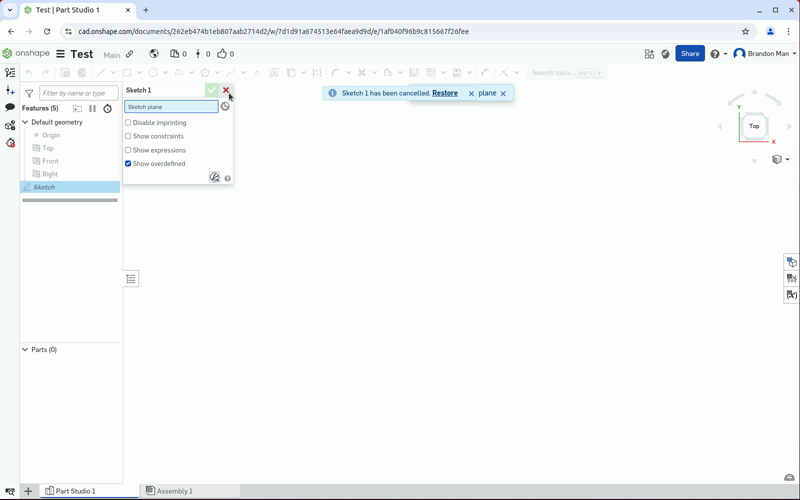
mouse_move(73, 150)
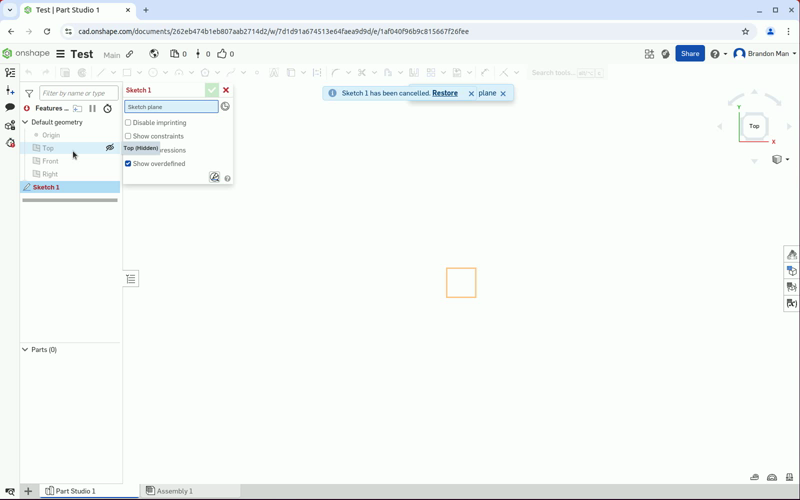
click(73, 150)
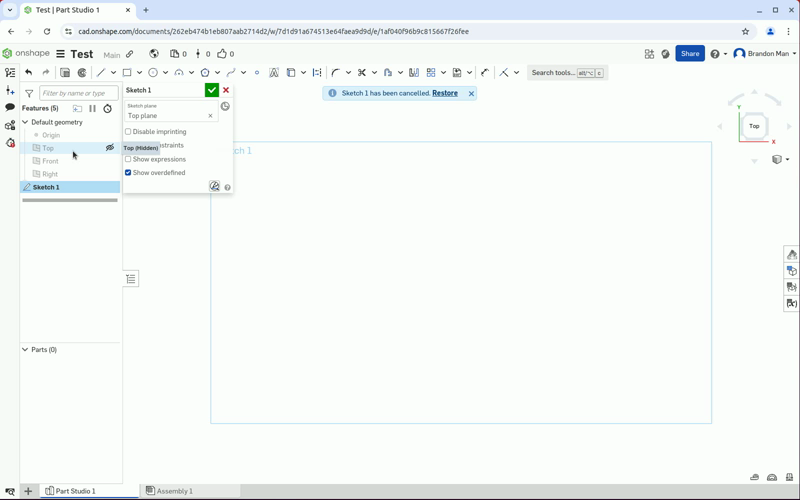
mouse_move(73, 352)
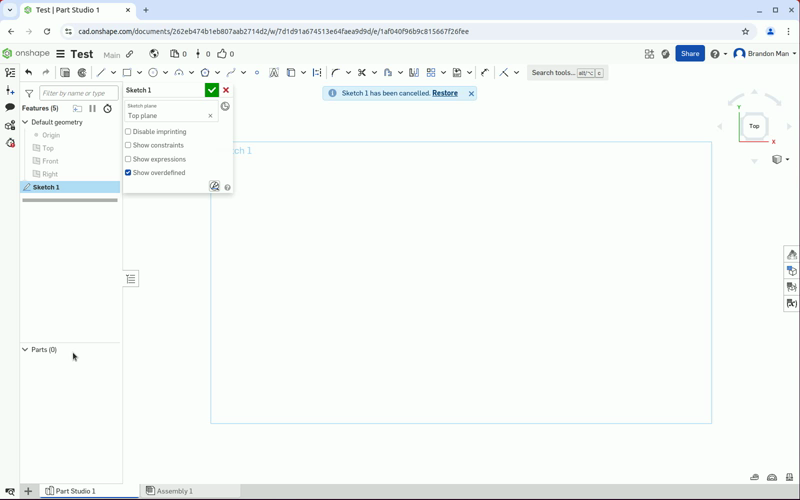
key(y)
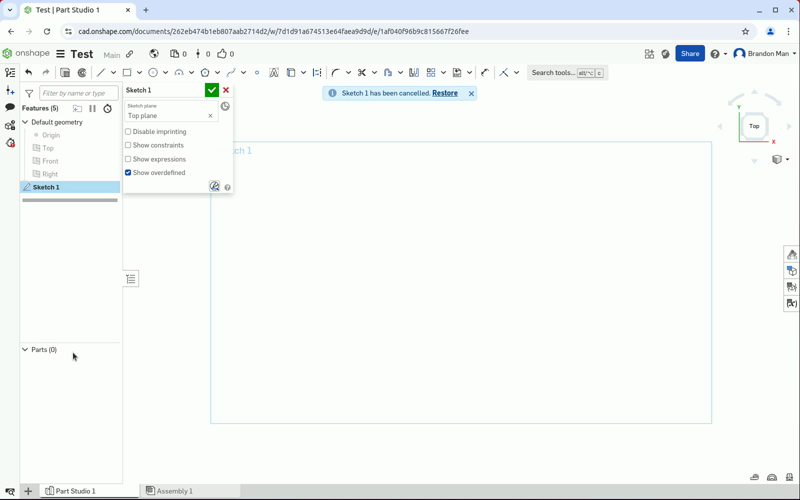
key(c)
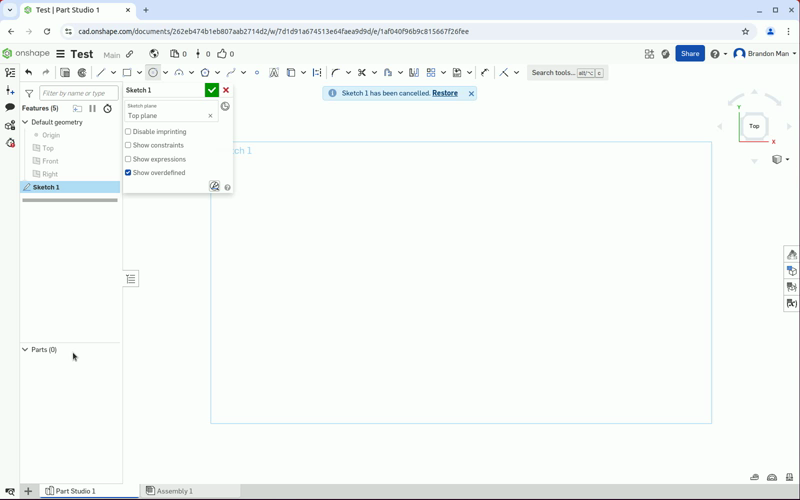
key_down(shift)
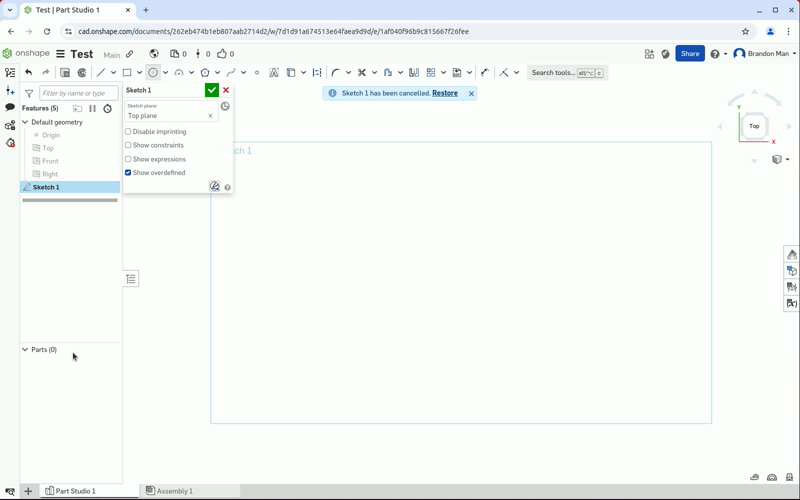
mouse_move(461, 282)
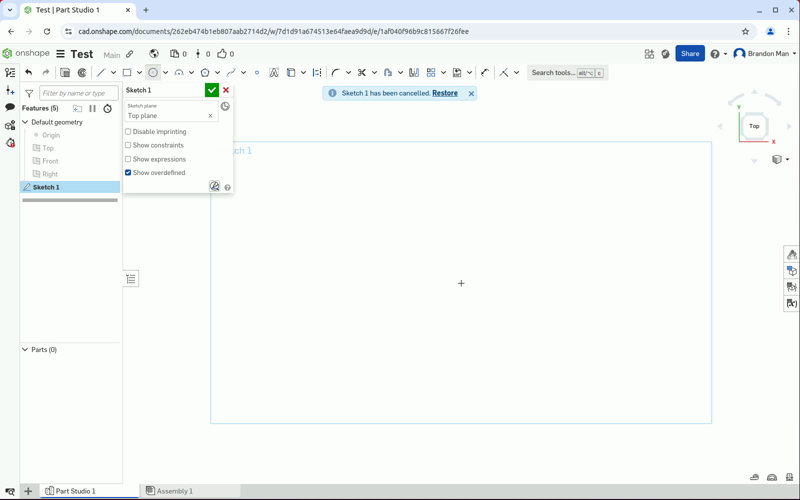
click(461, 282)
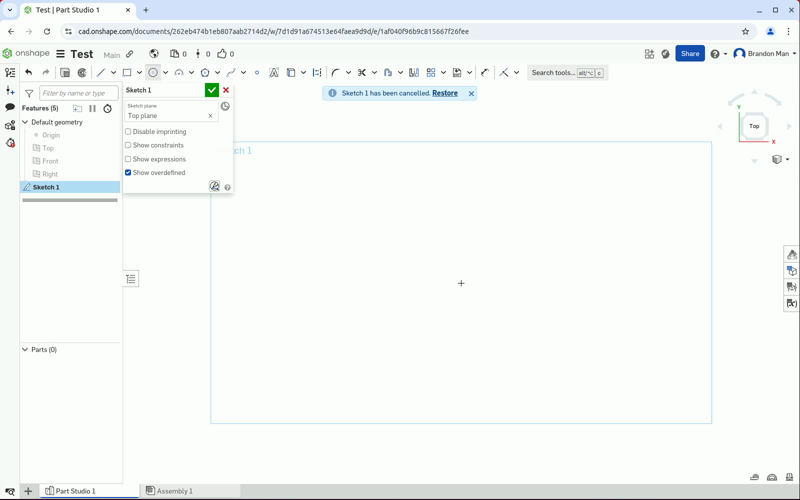
key_up(shift)
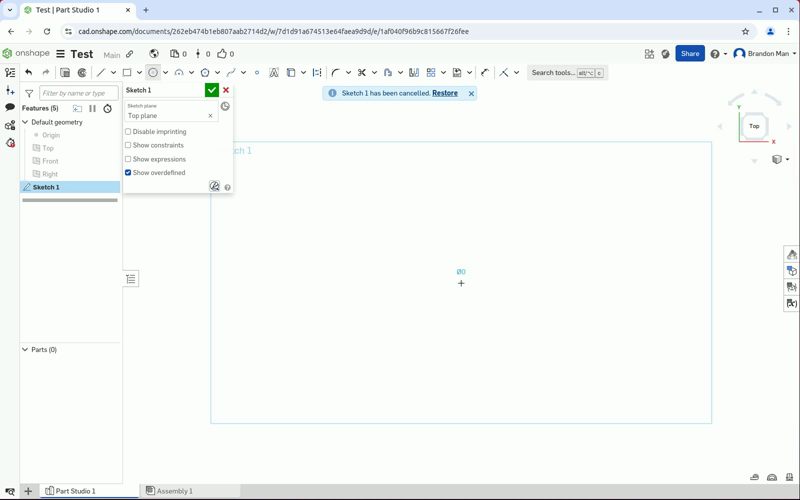
mouse_move(526, 282)
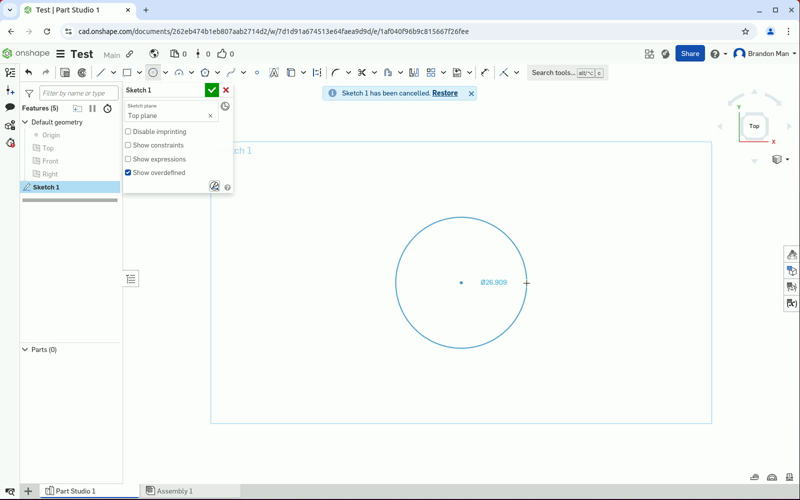
click(526, 282)
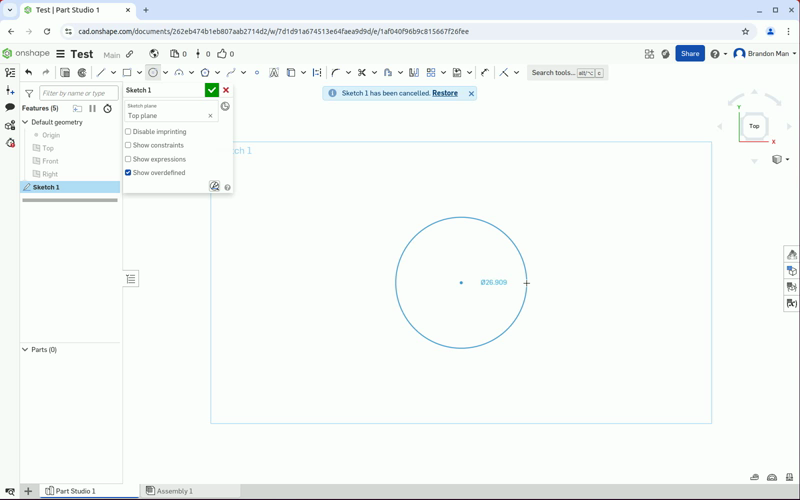
key(esc)
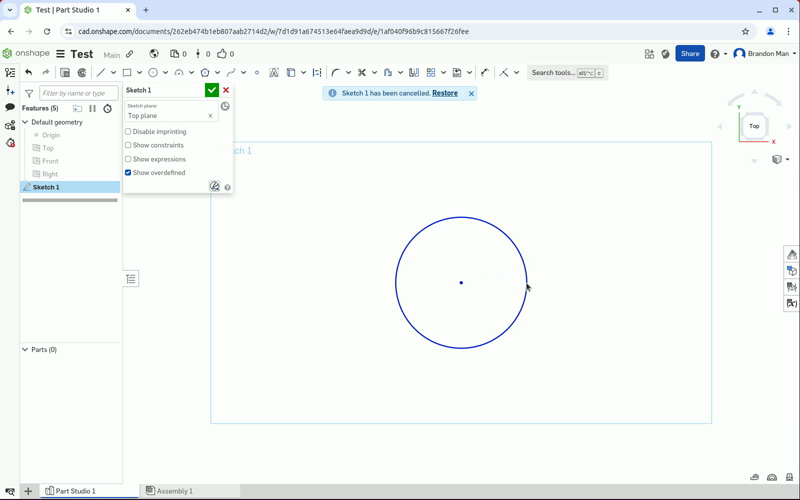
key(c)
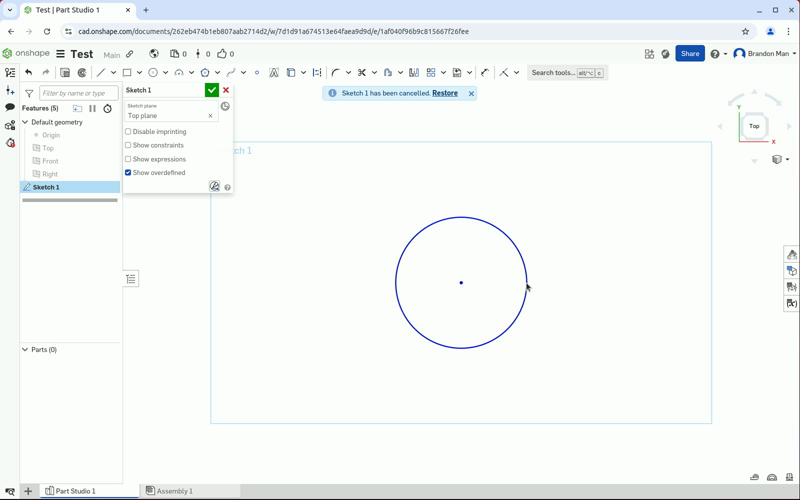
key_down(shift)
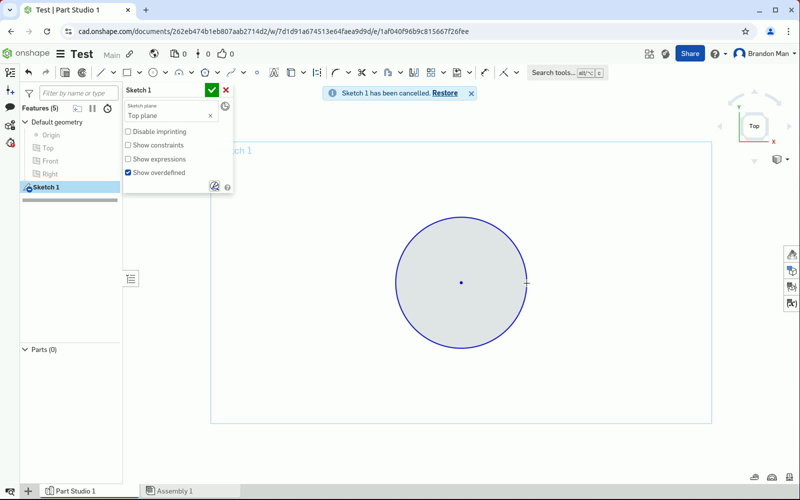
mouse_move(461, 282)
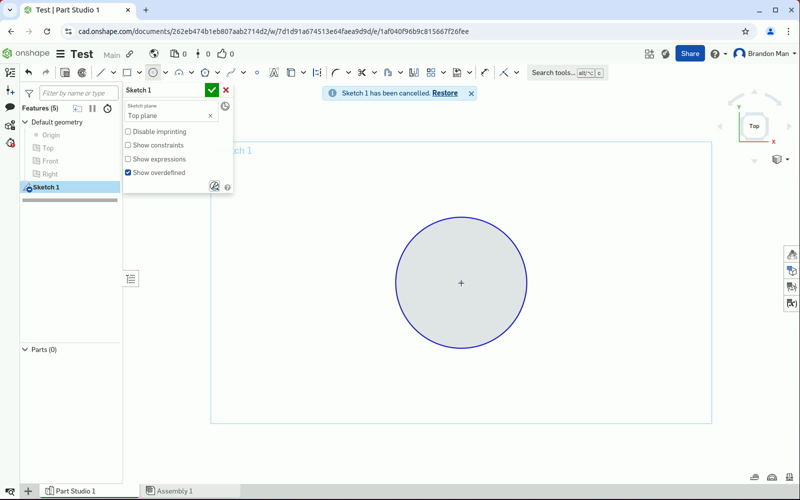
click(461, 282)
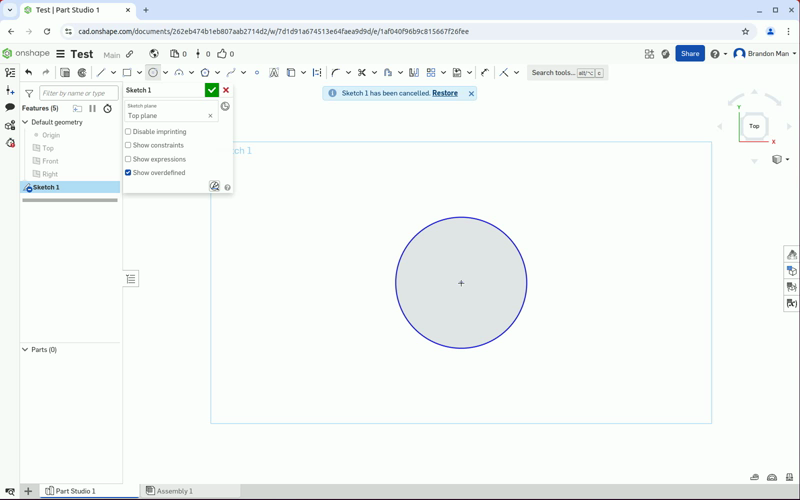
key_up(shift)
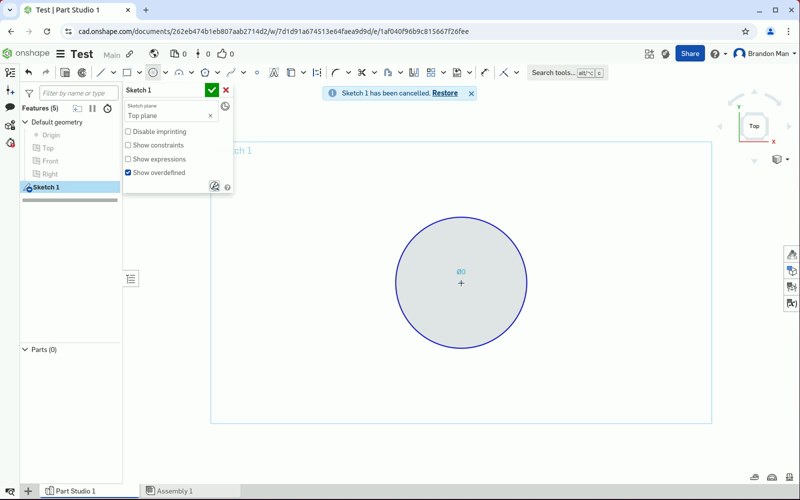
mouse_move(510, 282)
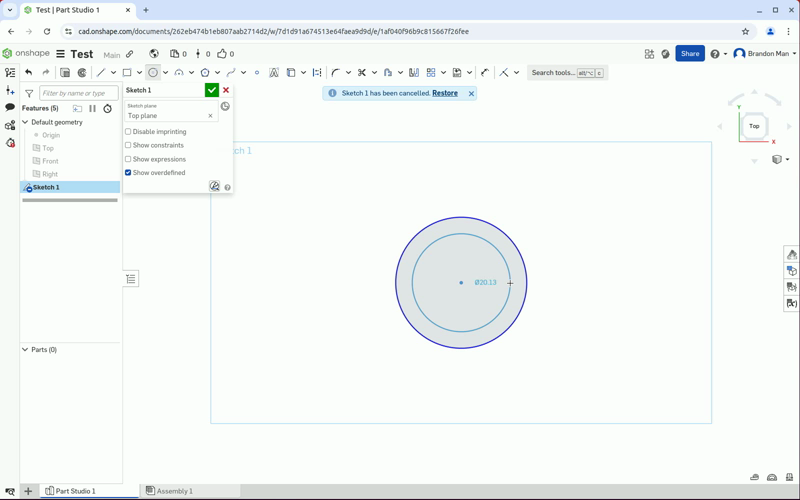
click(510, 282)
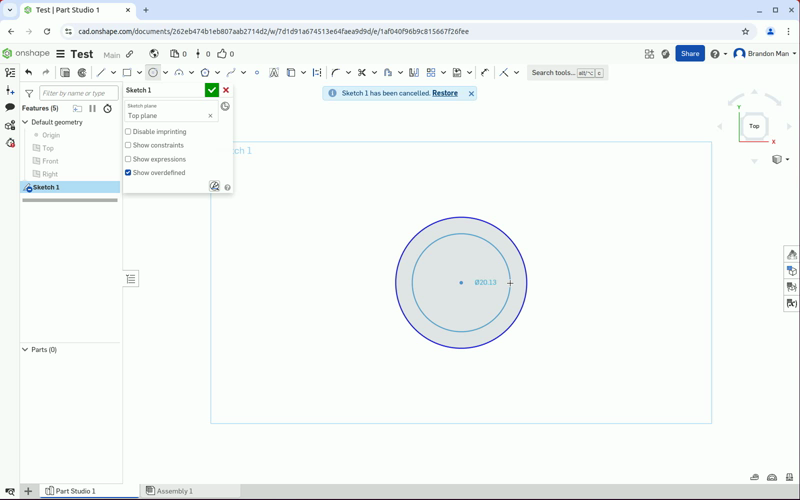
key(esc)
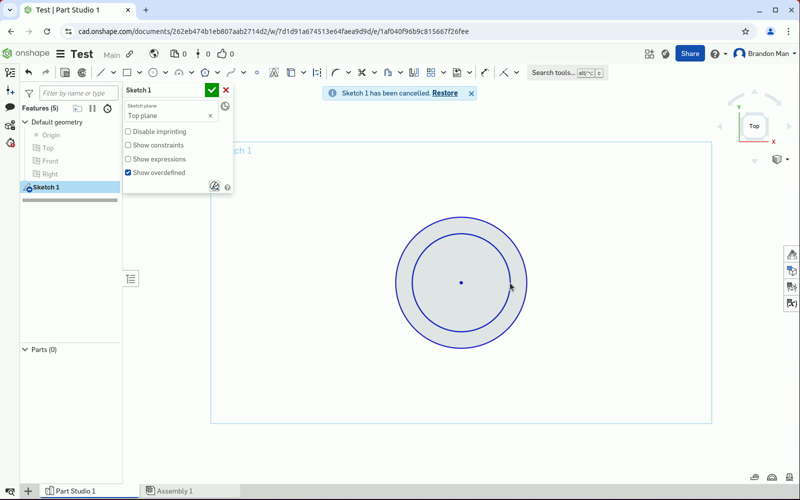
mouse_move(414, 258)
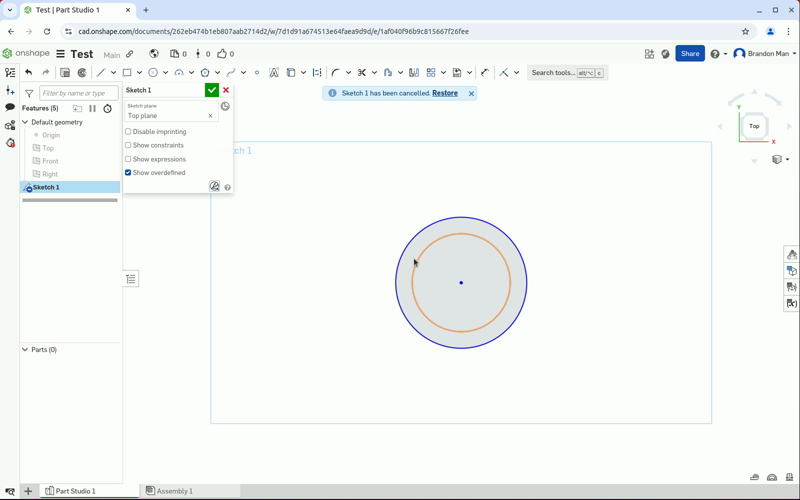
click(414, 258)
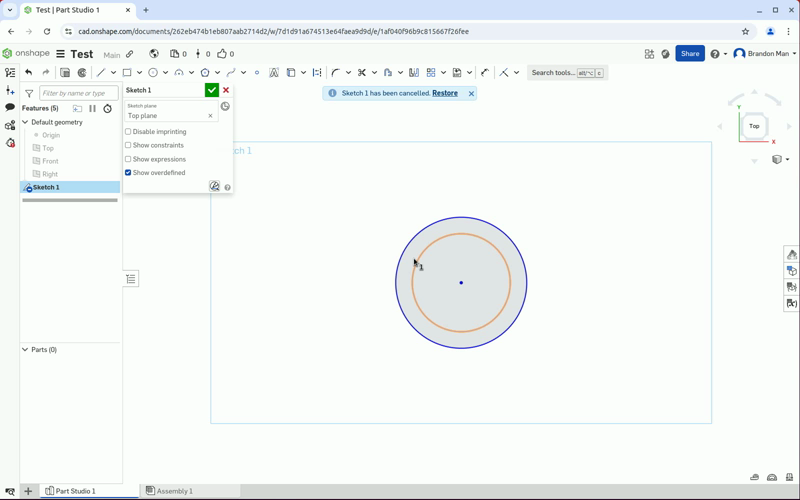
mouse_move(73, 352)
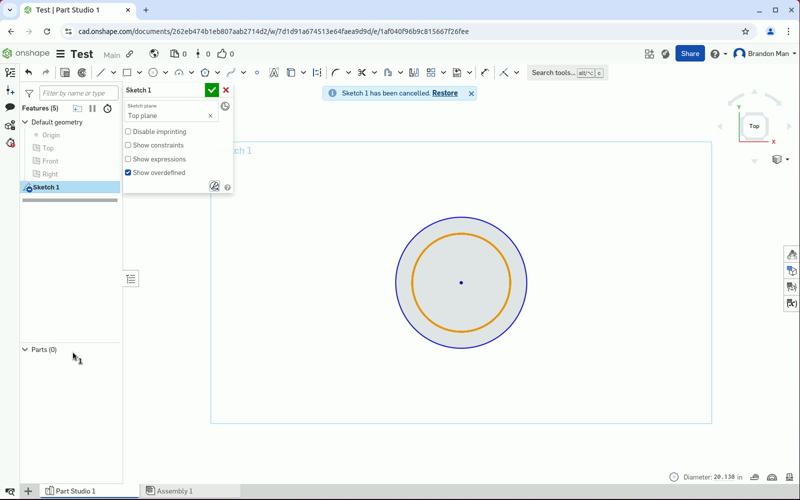
key(shift+y)
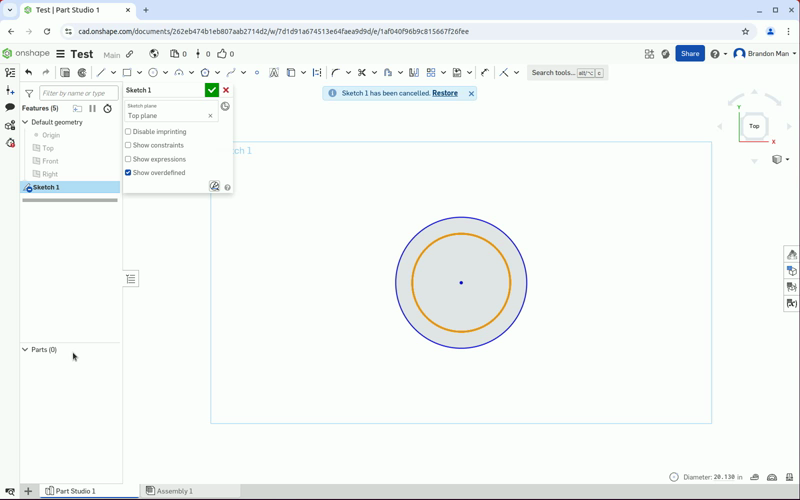
key(shift+e)
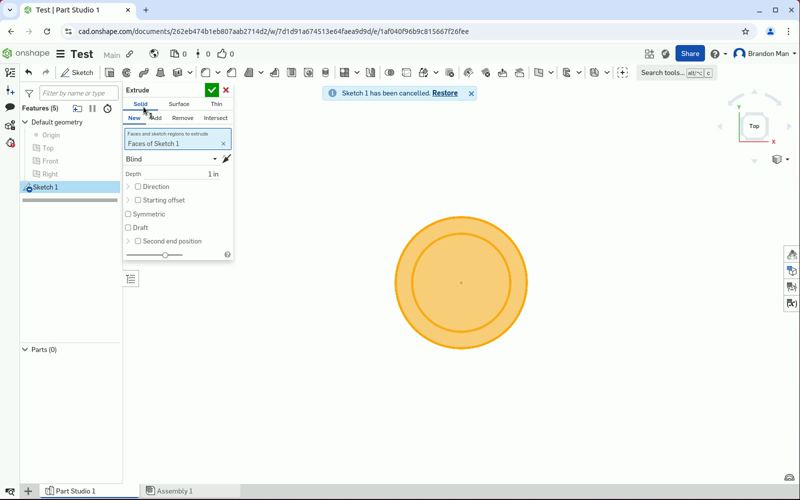
mouse_move(143, 106)
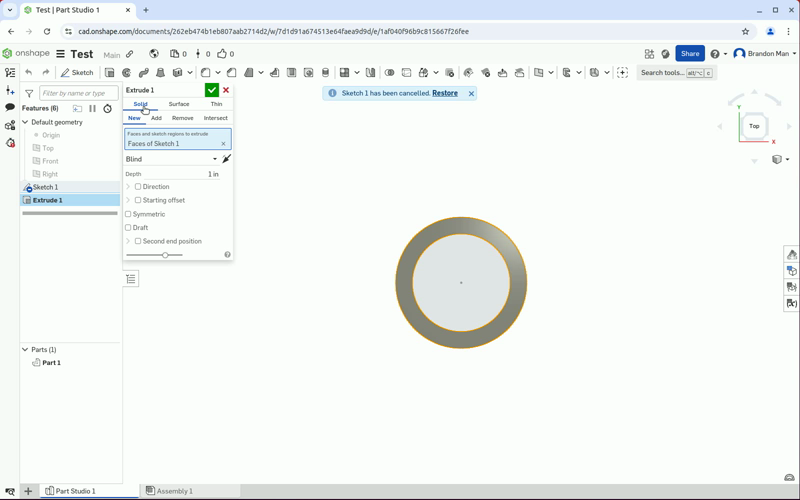
click(143, 106)
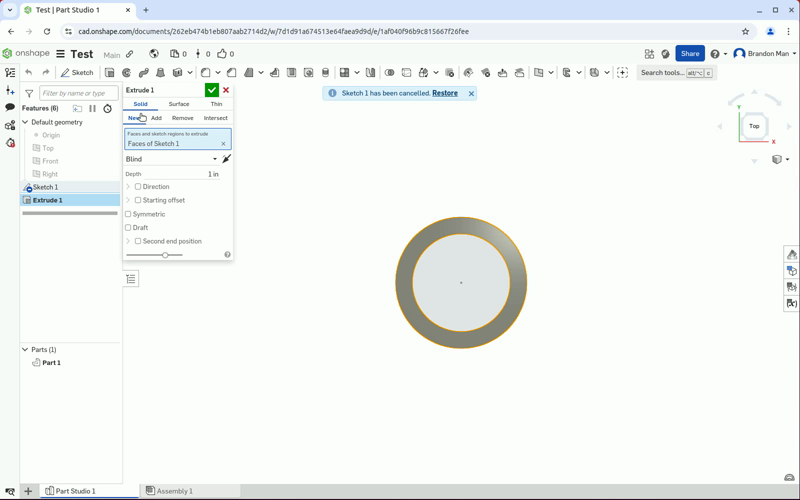
mouse_move(137, 120)
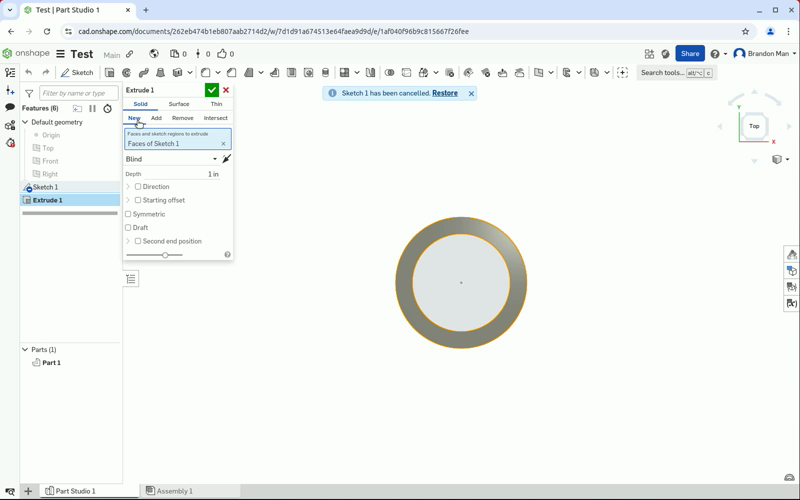
click(137, 120)
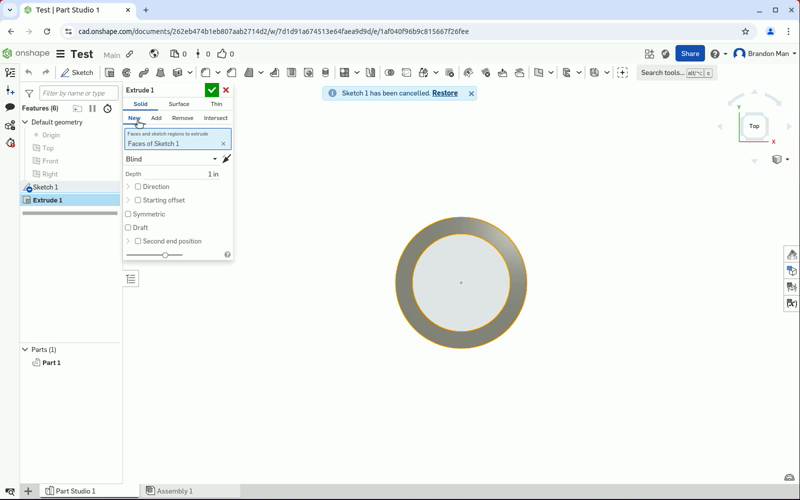
key(tab, 4)
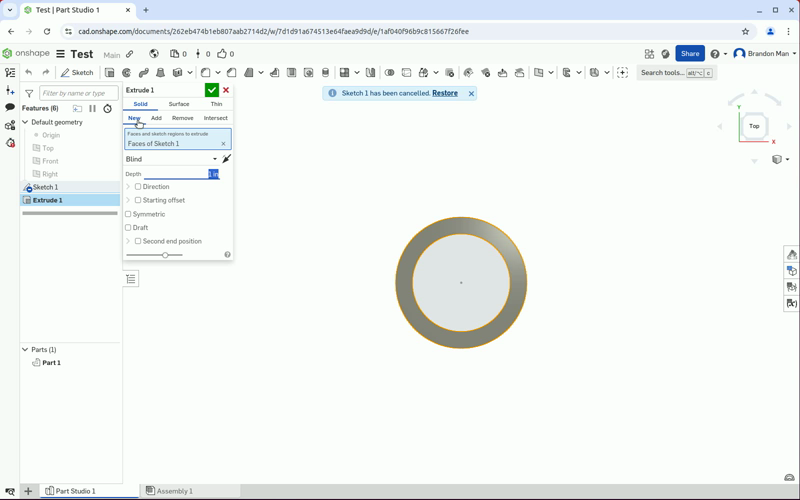
text(3.129)
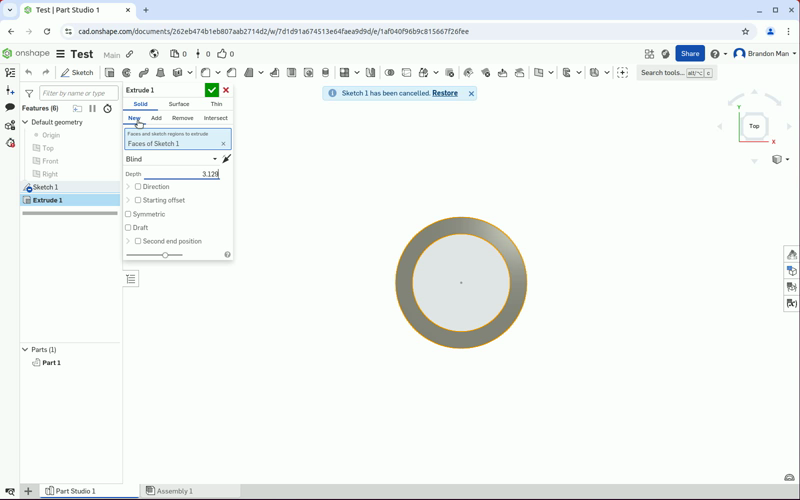
key(enter)
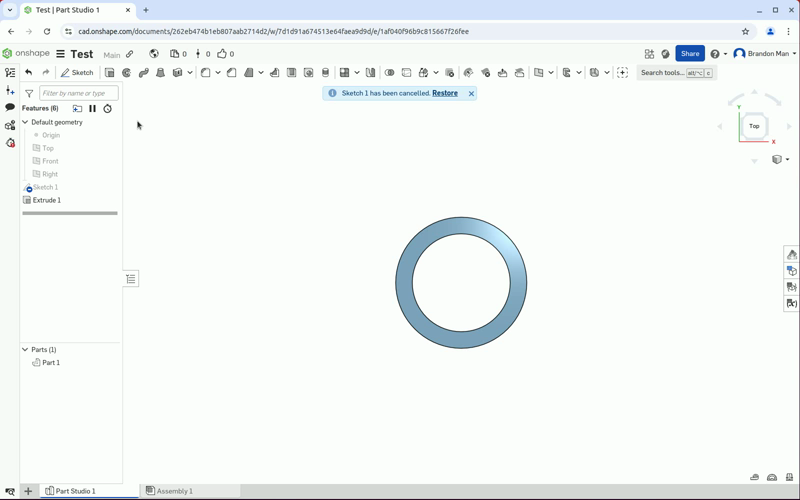
key(shift+h)
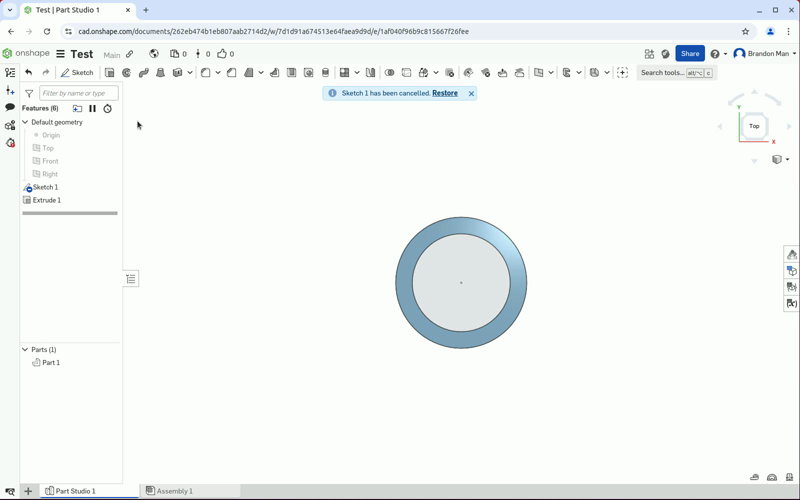
key(shift+h)
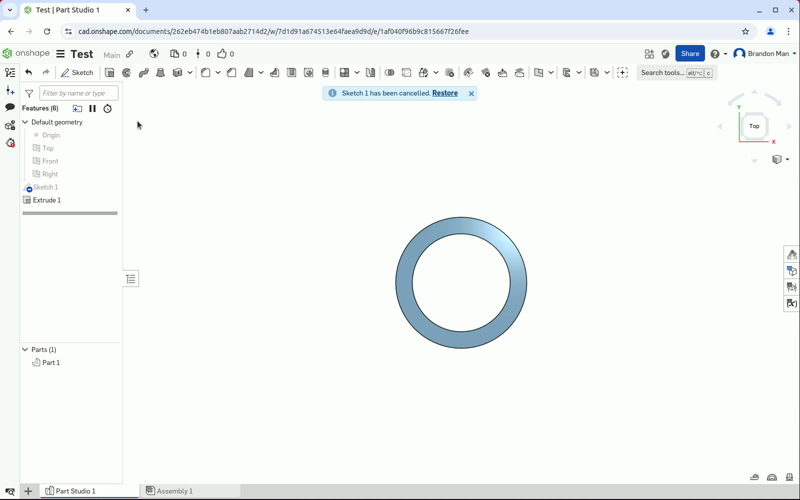
mouse_move(73, 189)
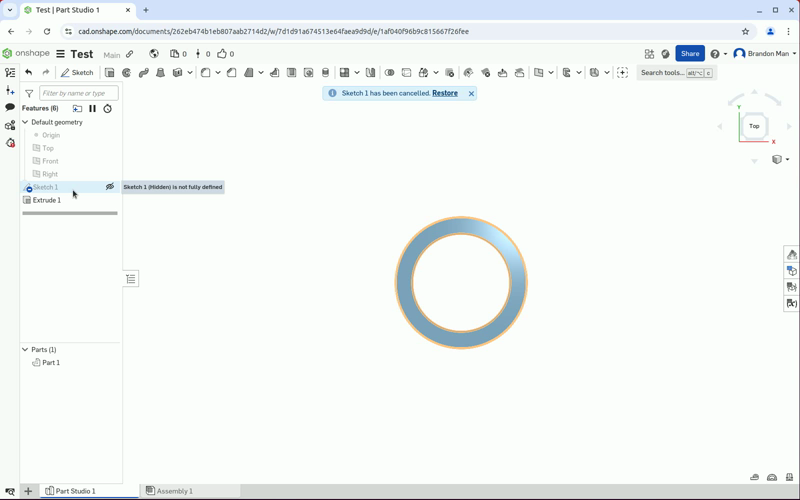
click(73, 189)
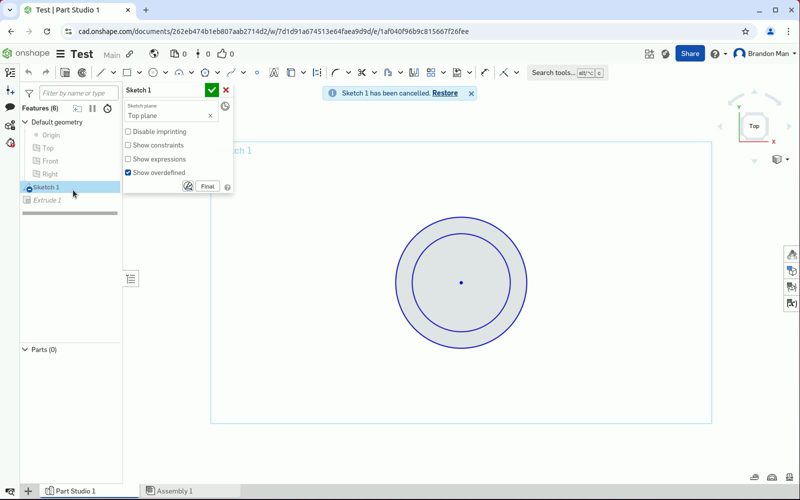
mouse_move(229, 92)
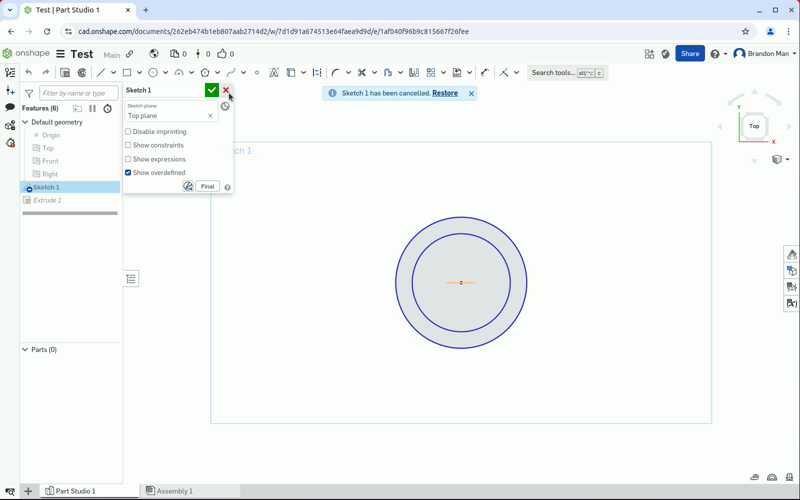
click(229, 92)
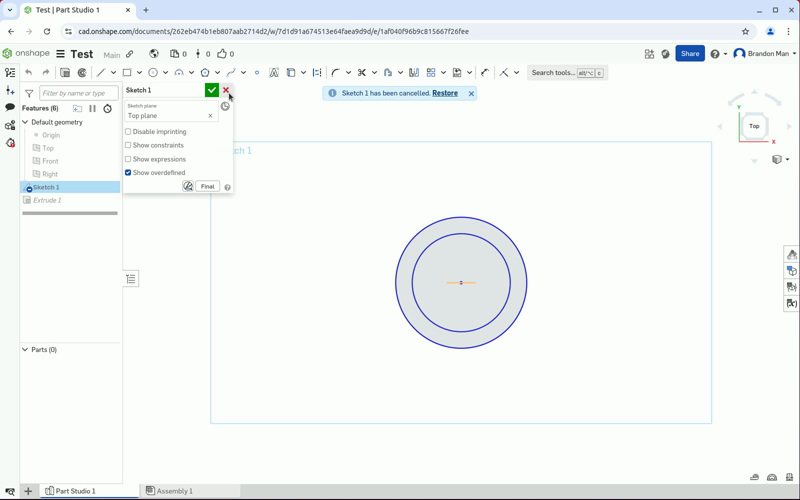
key(shift+s)
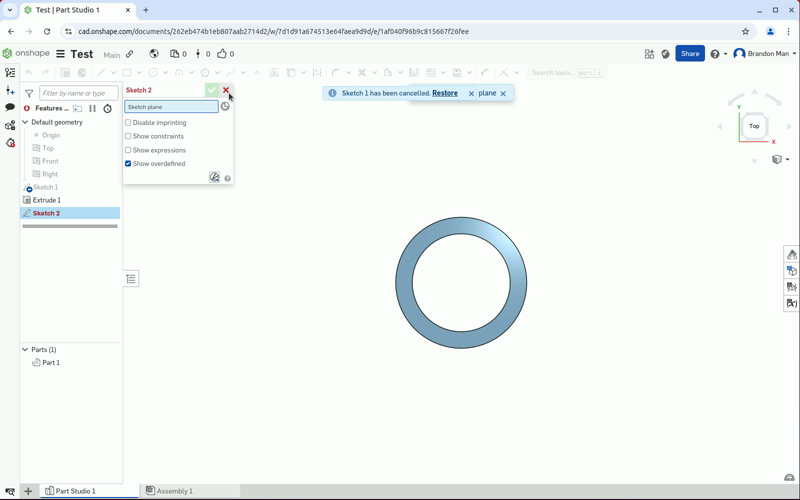
mouse_move(73, 150)
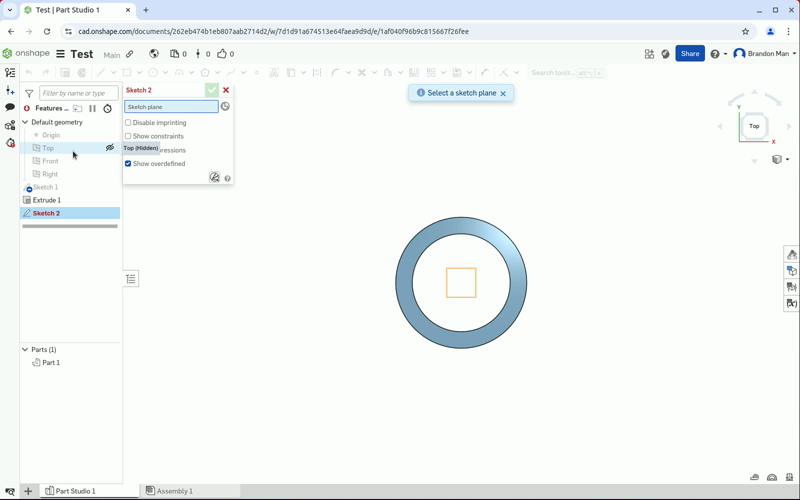
click(73, 150)
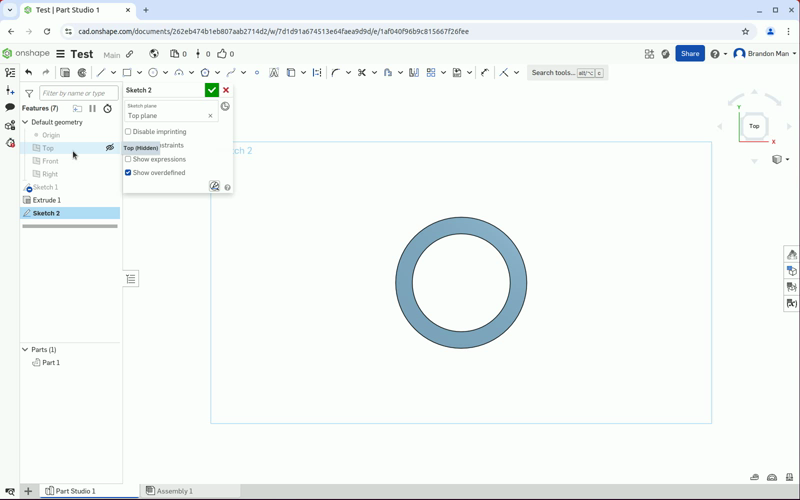
mouse_move(73, 352)
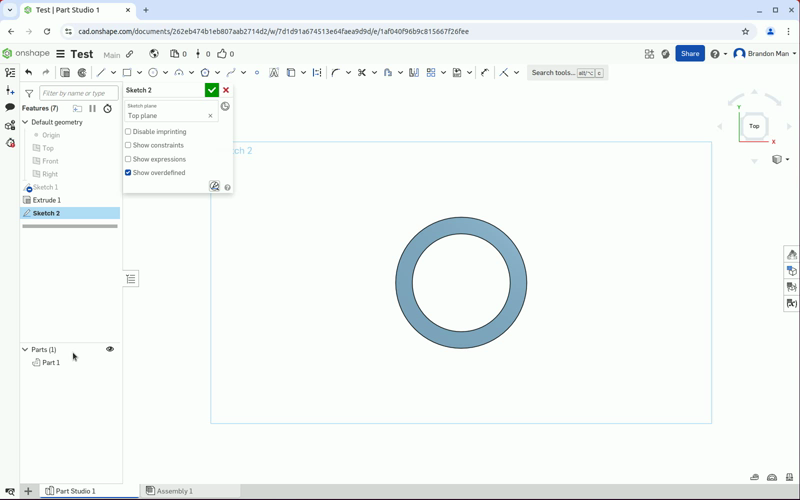
key(y)
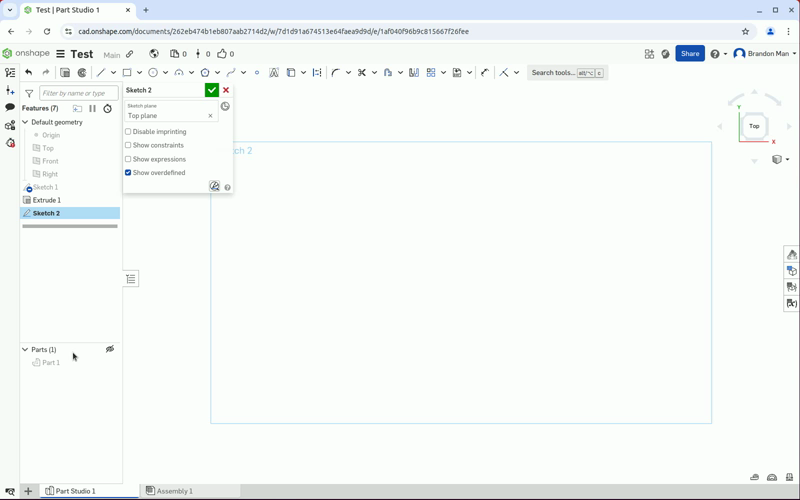
key(c)
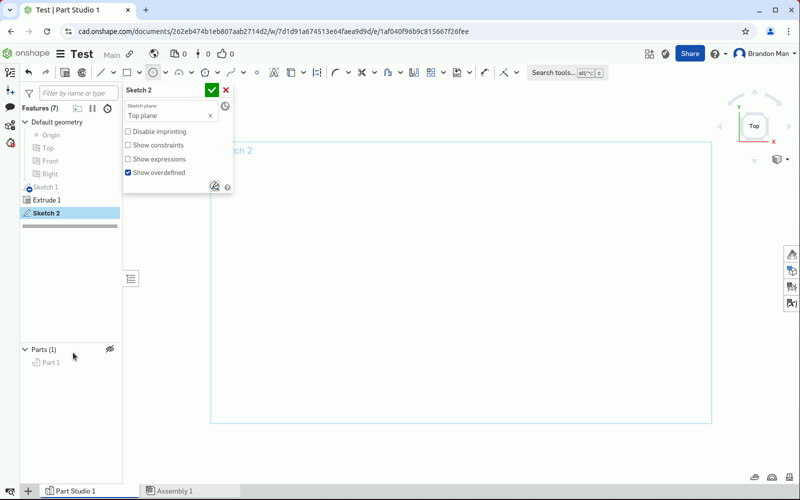
key_down(shift)
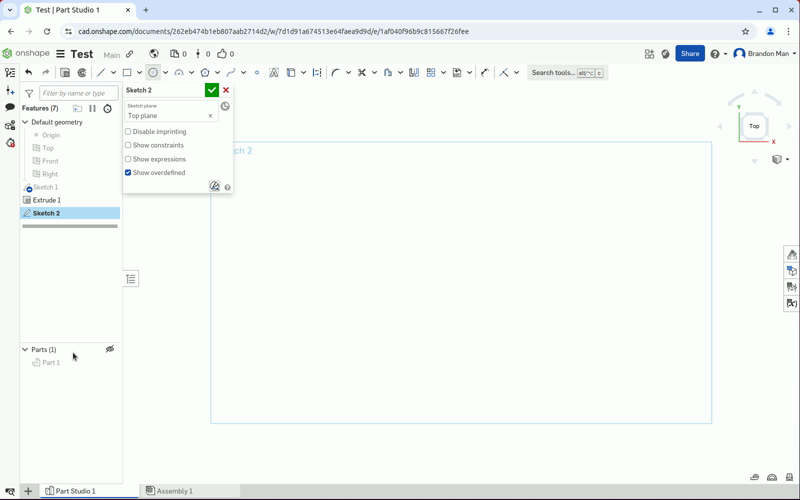
mouse_move(460, 282)
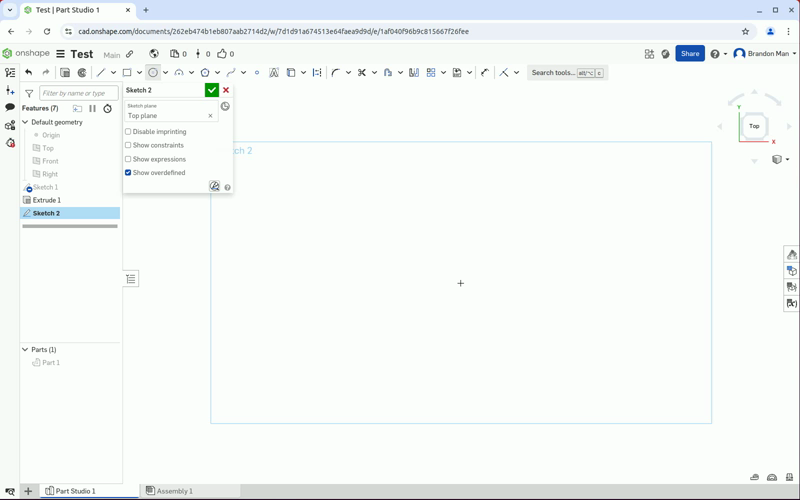
click(460, 282)
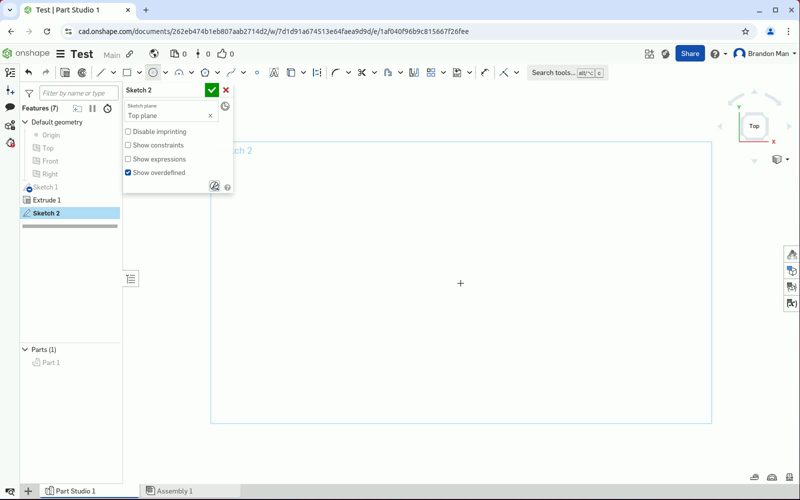
key_up(shift)
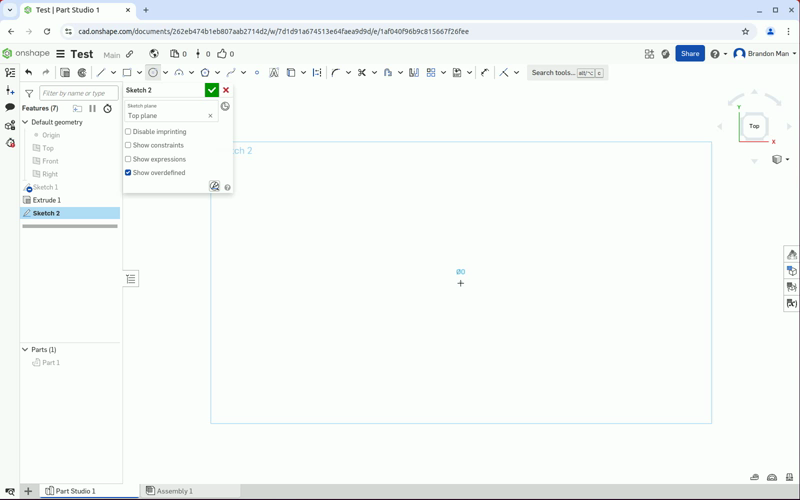
mouse_move(510, 282)
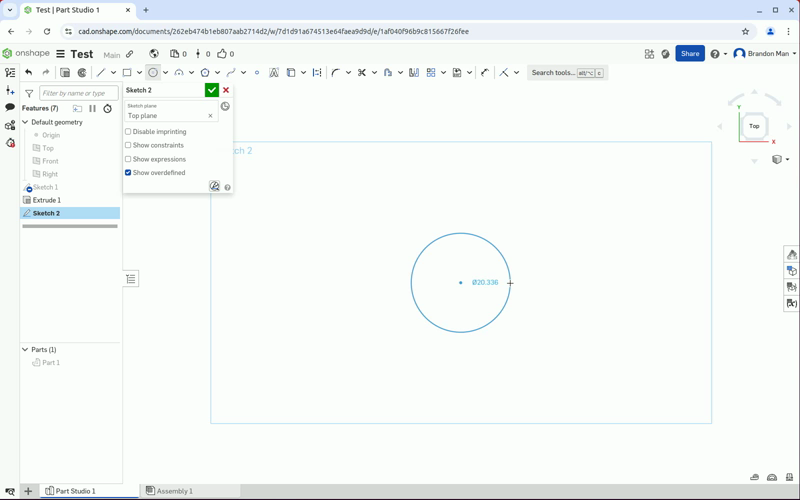
click(510, 282)
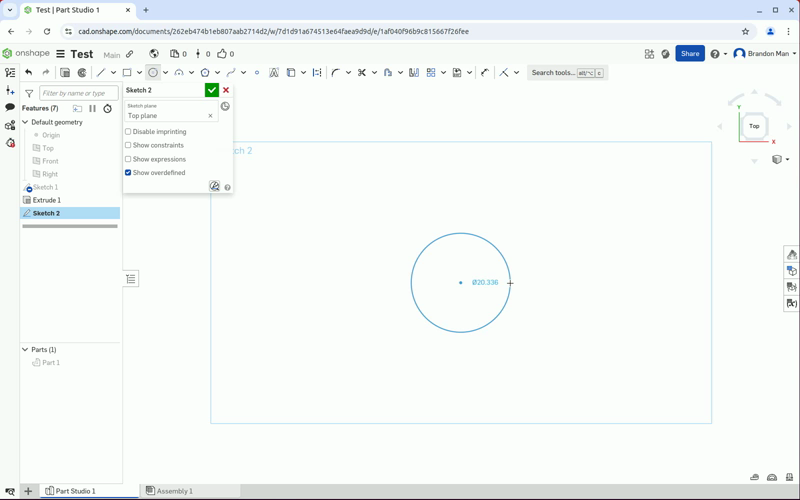
key(esc)
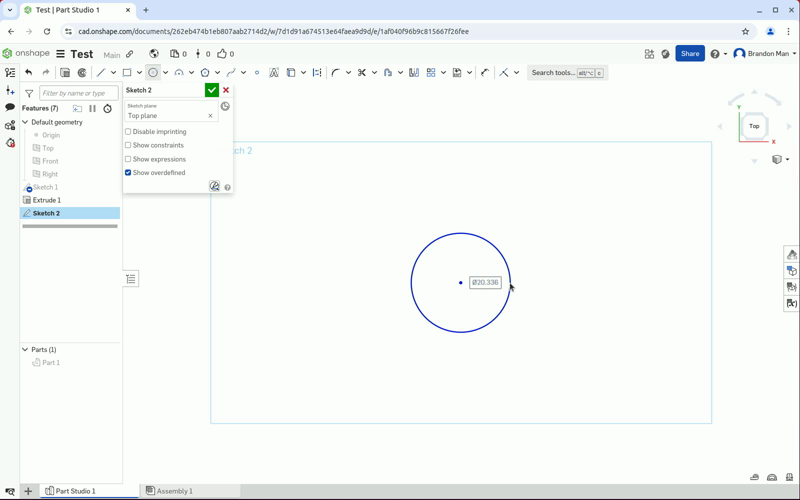
key(c)
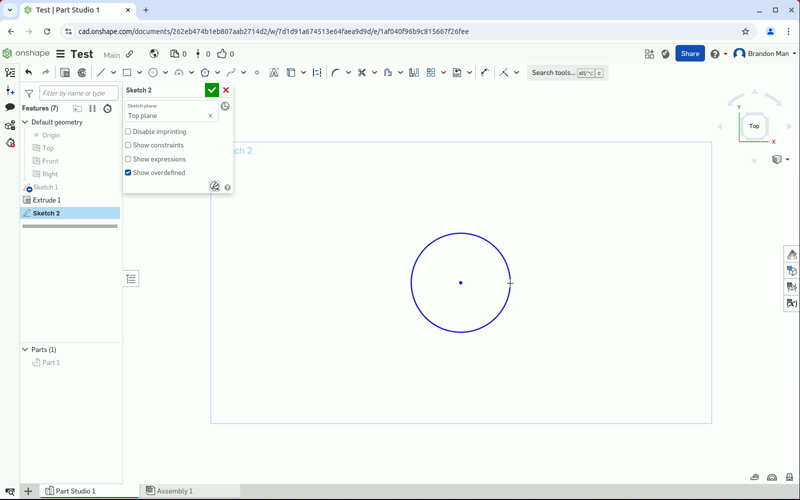
key_down(shift)
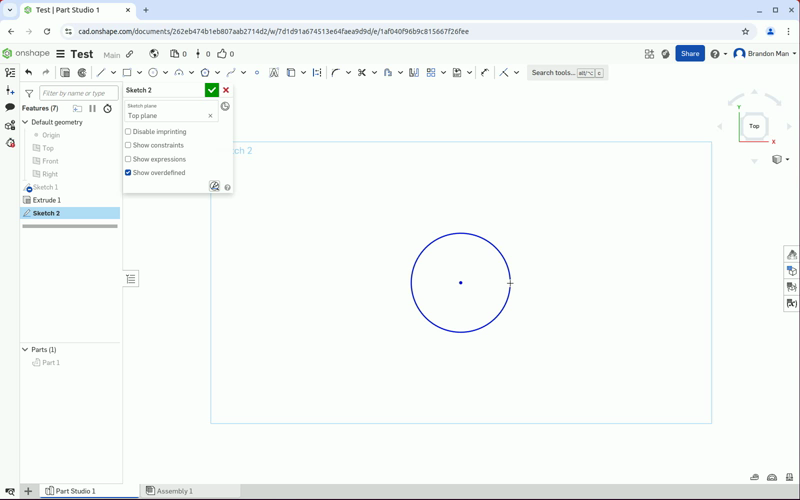
mouse_move(460, 282)
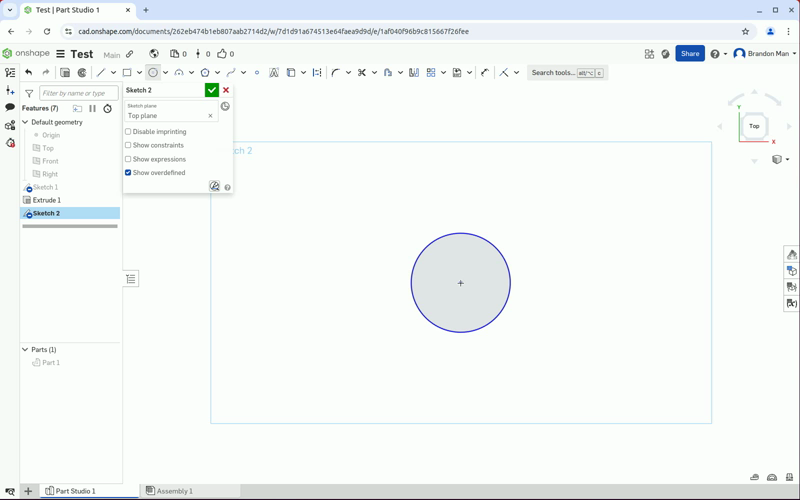
click(460, 282)
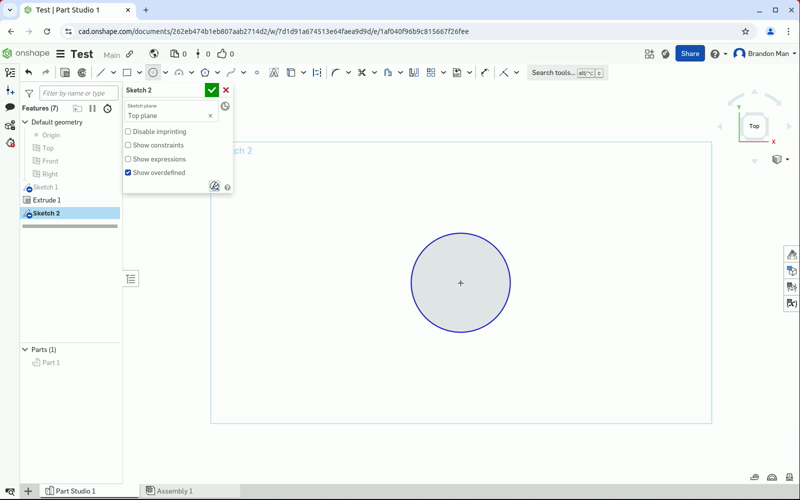
key_up(shift)
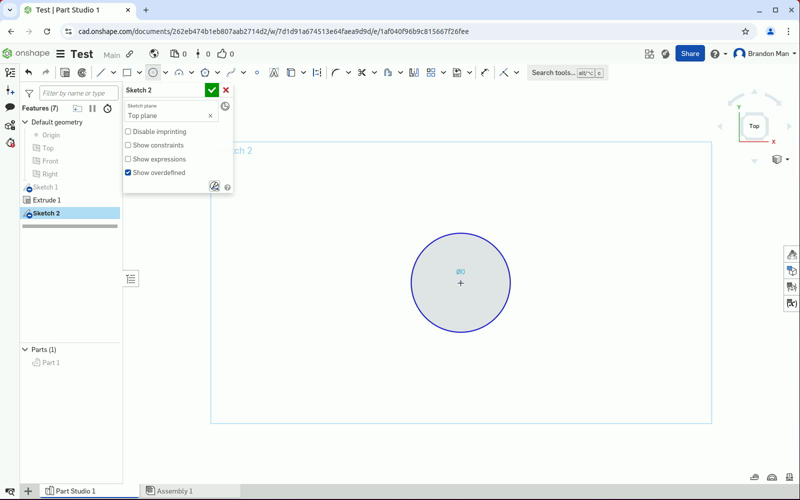
mouse_move(501, 282)
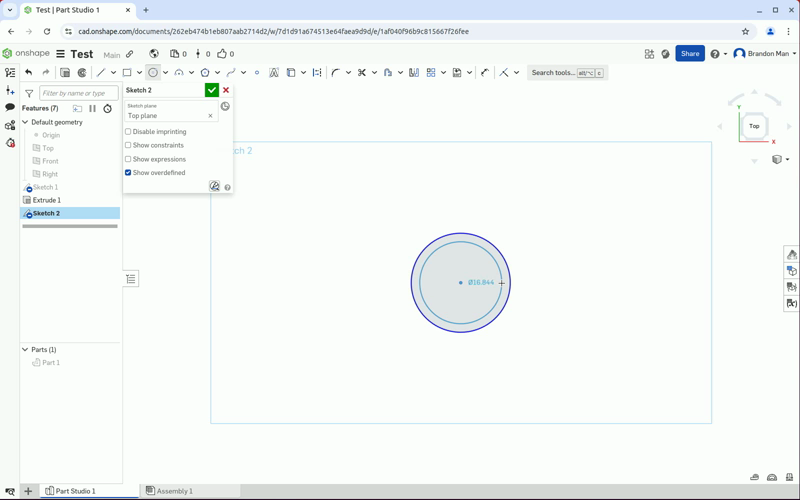
click(501, 282)
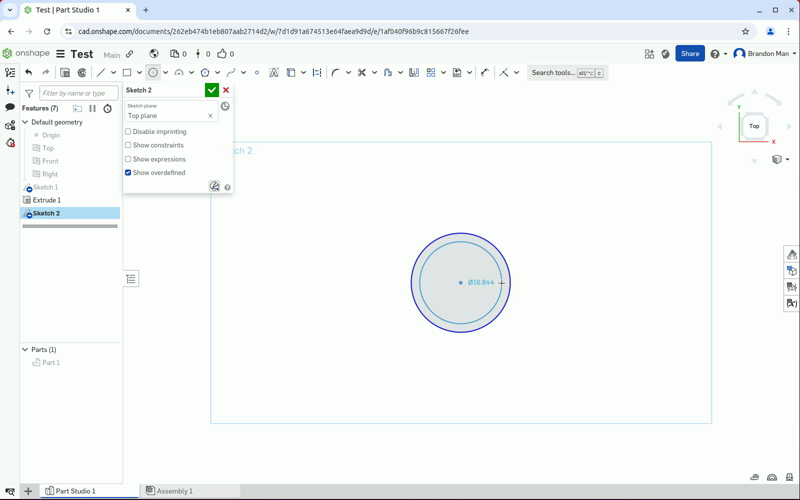
key(esc)
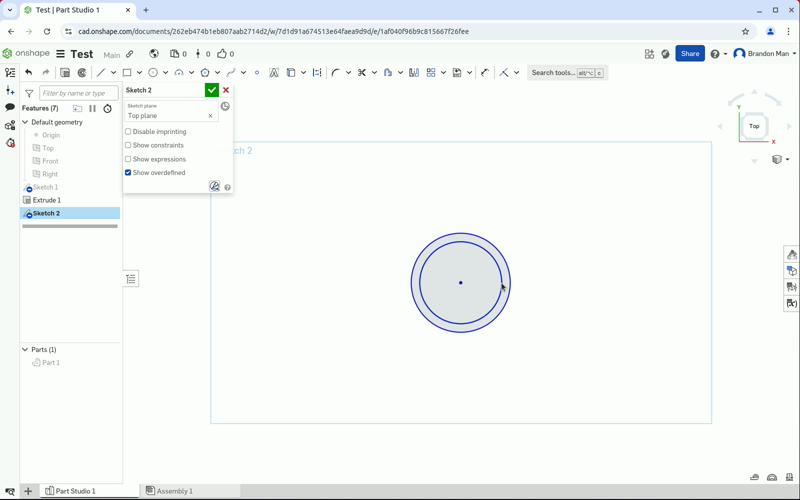
mouse_move(462, 239)
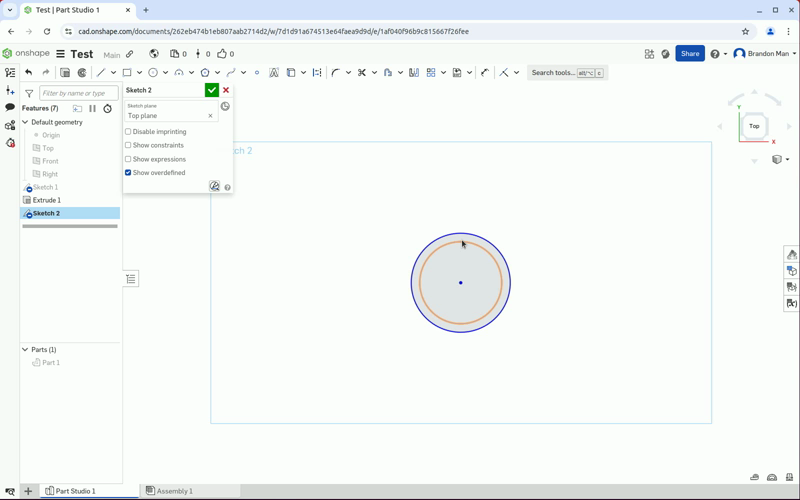
click(462, 239)
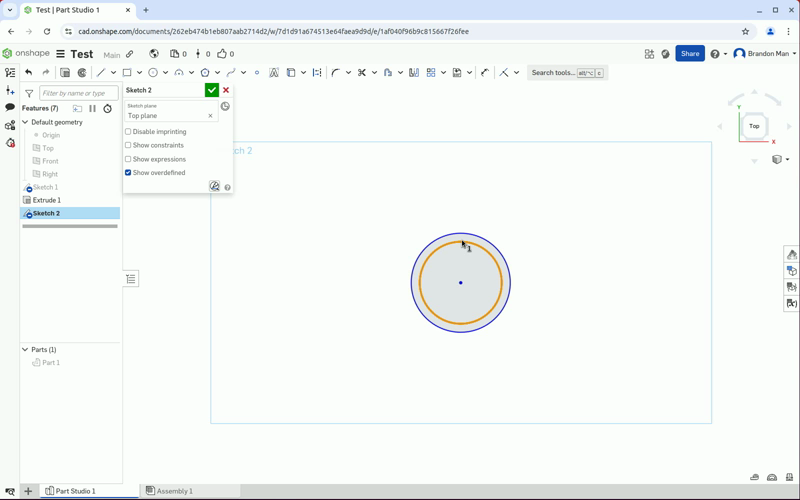
mouse_move(73, 352)
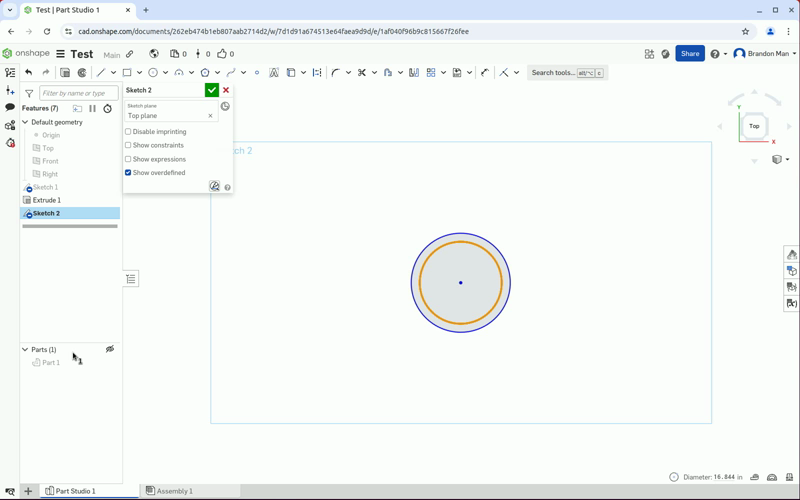
key(shift+y)
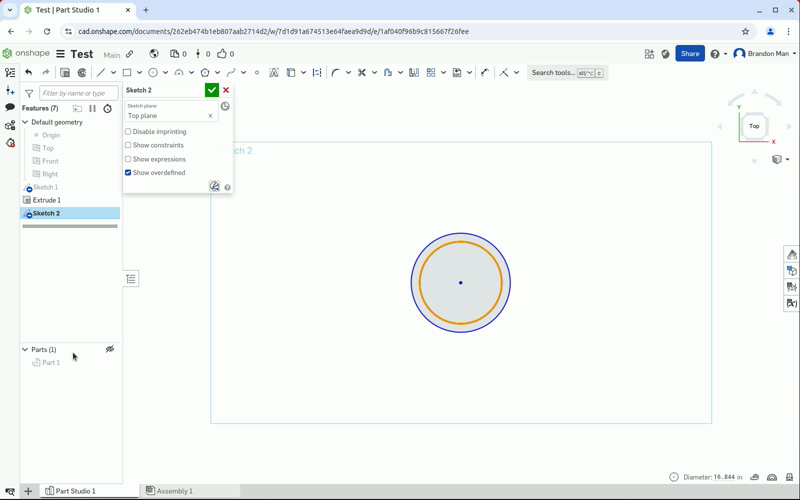
key(shift+e)
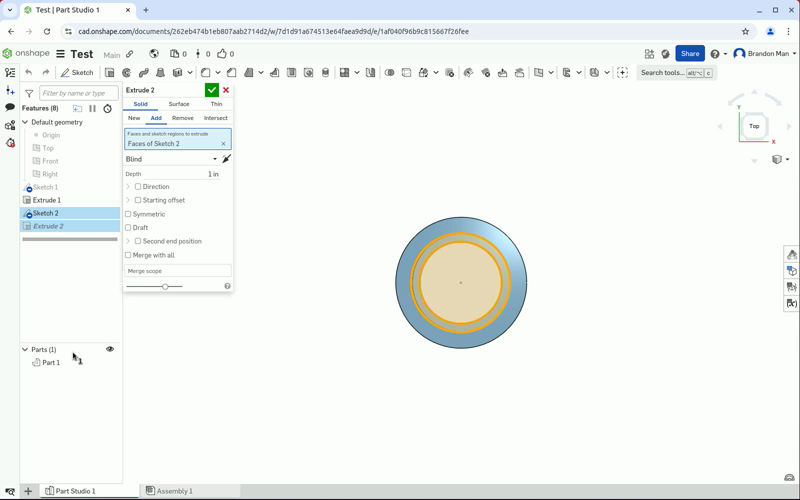
mouse_move(143, 106)
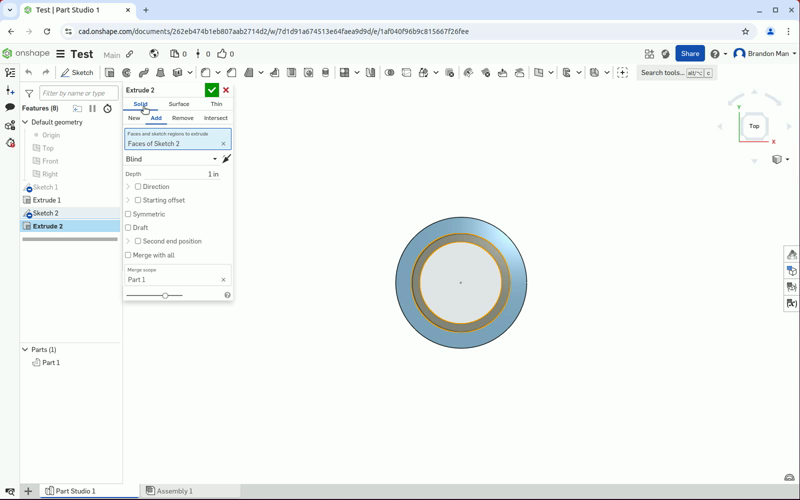
click(143, 106)
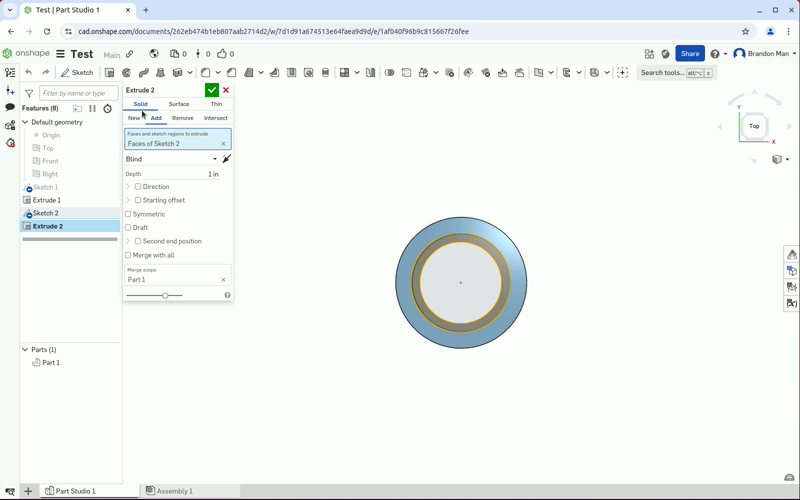
mouse_move(137, 120)
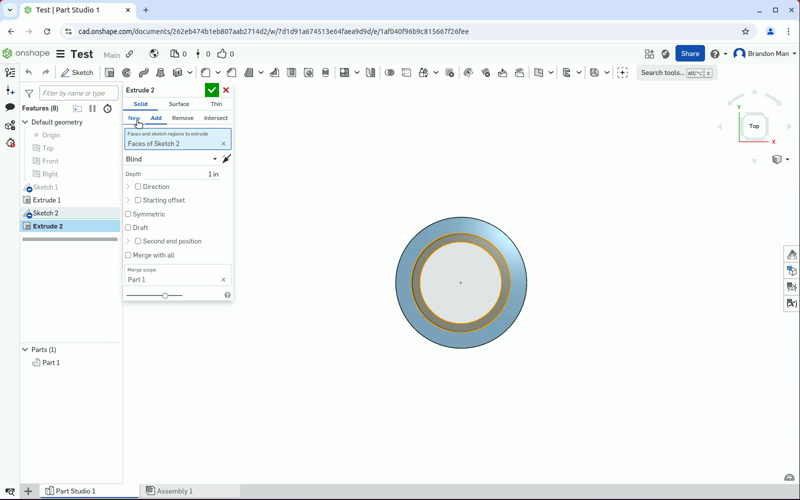
click(137, 120)
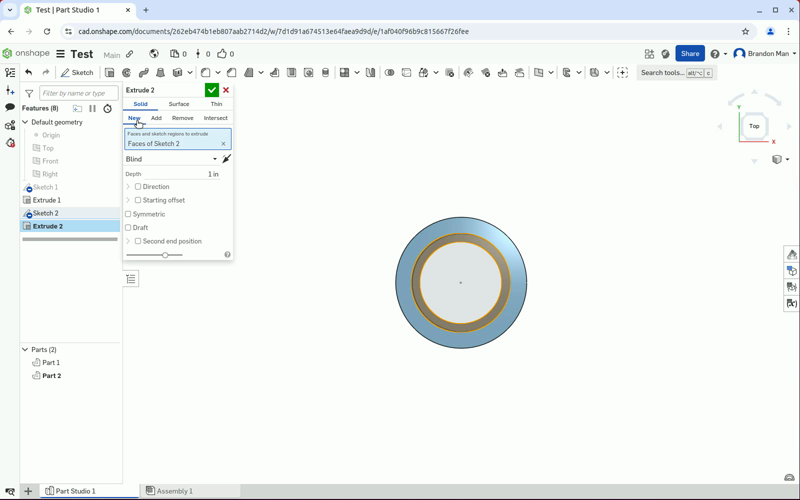
key(tab, 4)
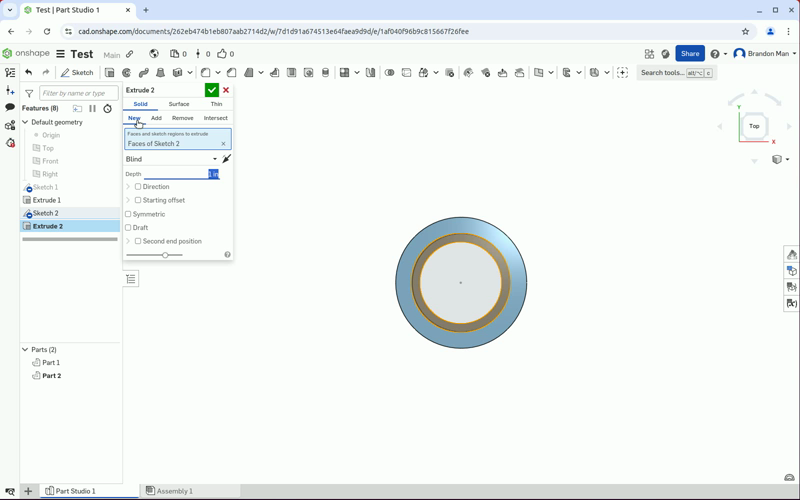
text(23.108)
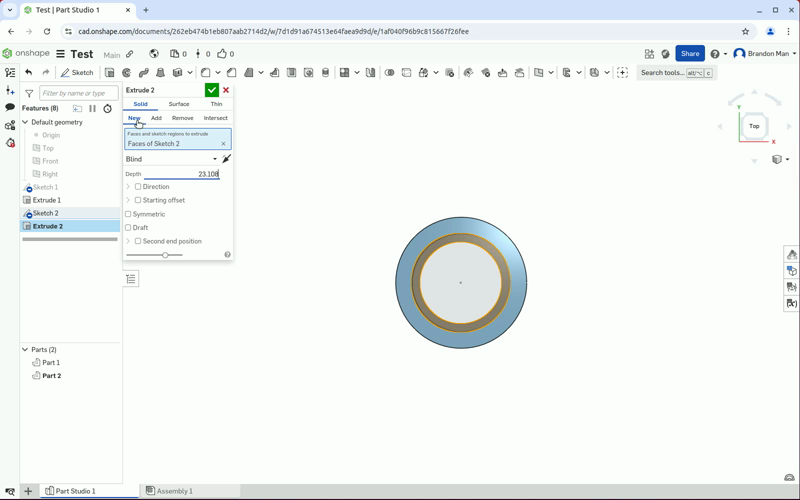
key(enter)
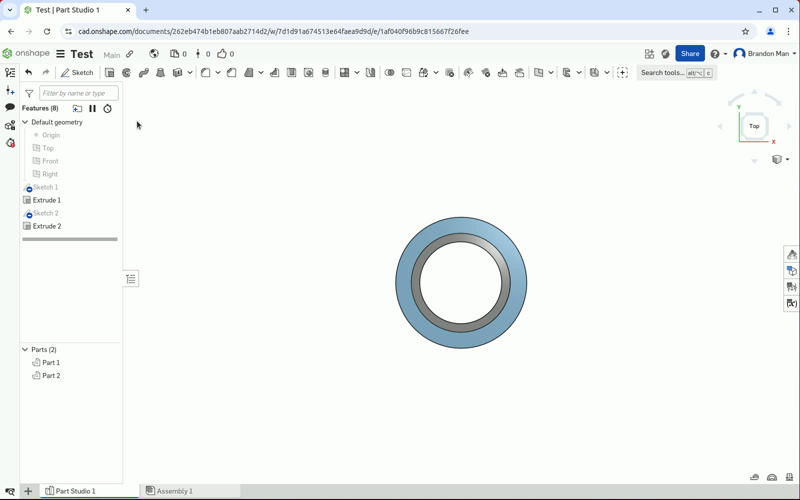
key(shift+h)
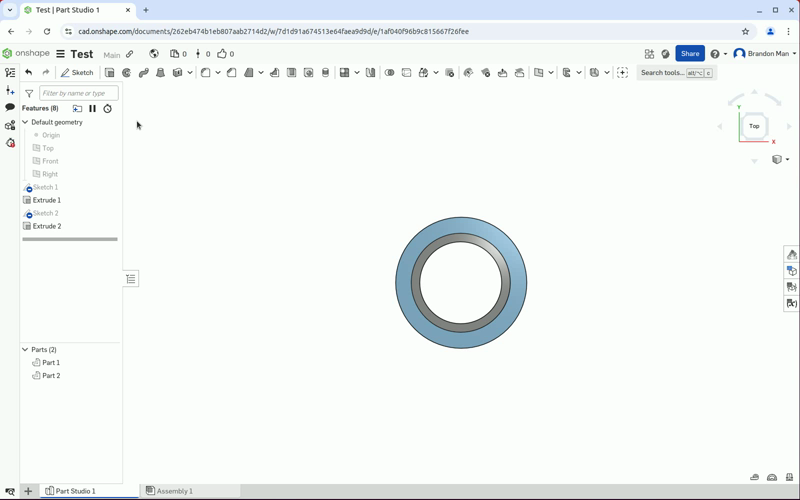
key(shift+h)
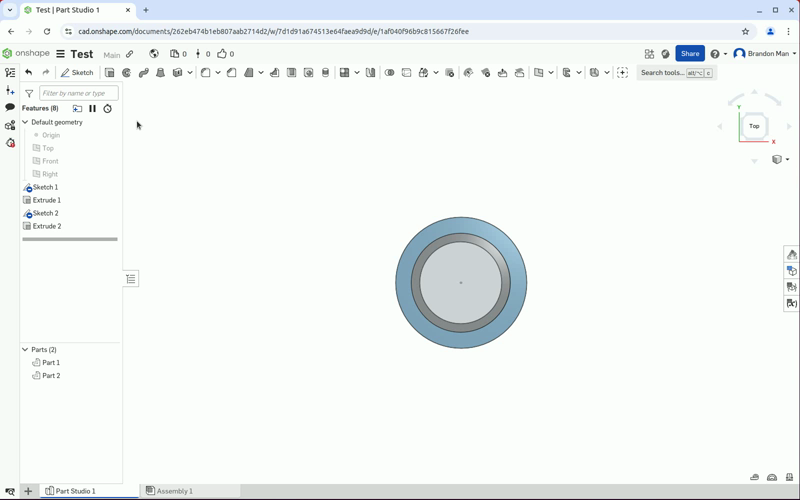
key(shift+7)
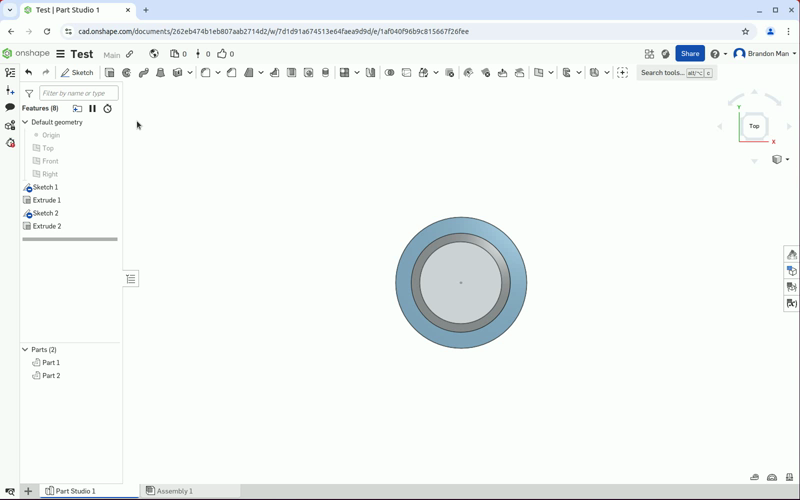
key(up, 3)
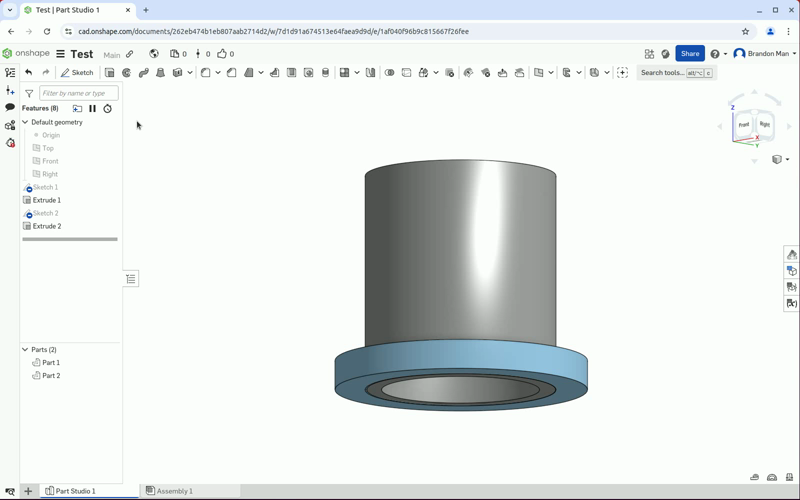
key(left, 3)
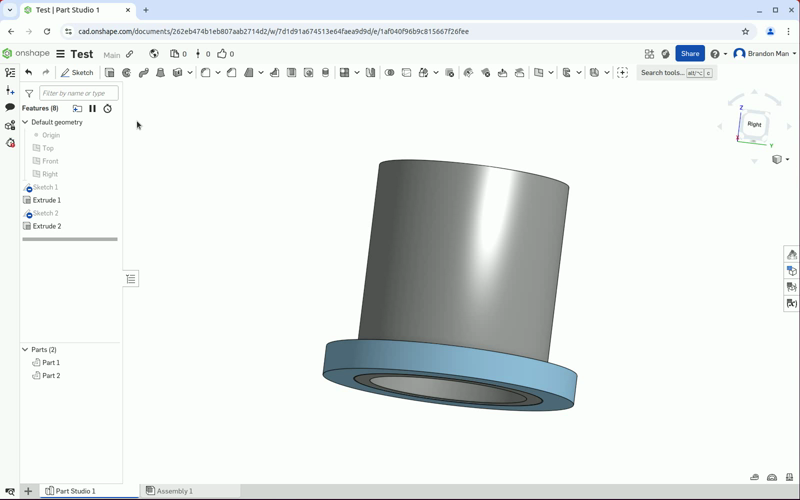
key(right, 3)
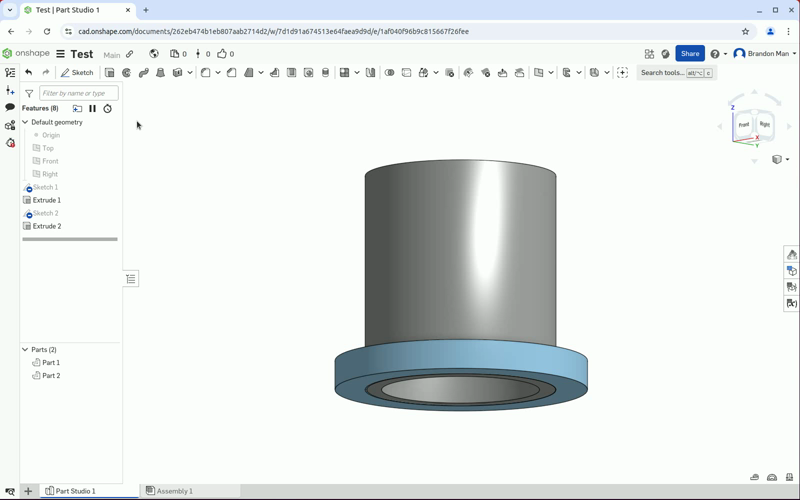
key(down, 3)
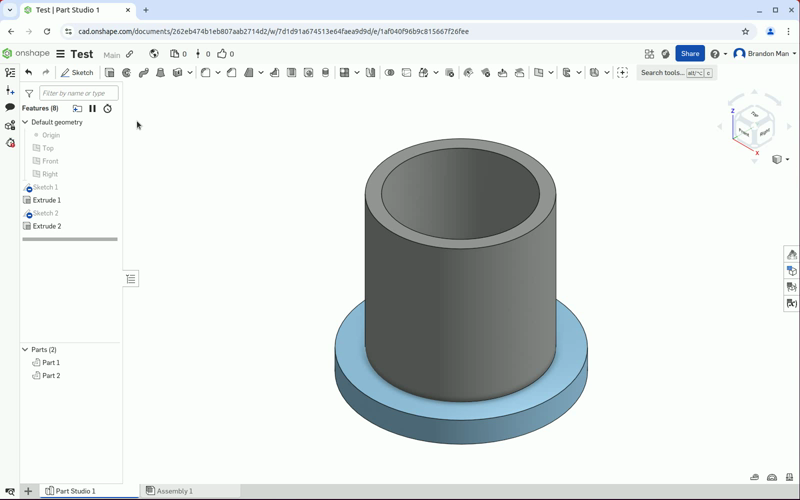
mouse_move(73, 189)
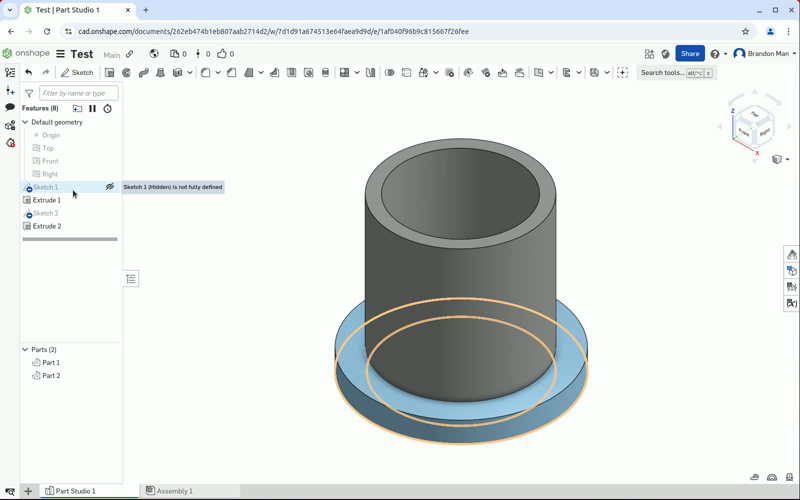
click(73, 189)